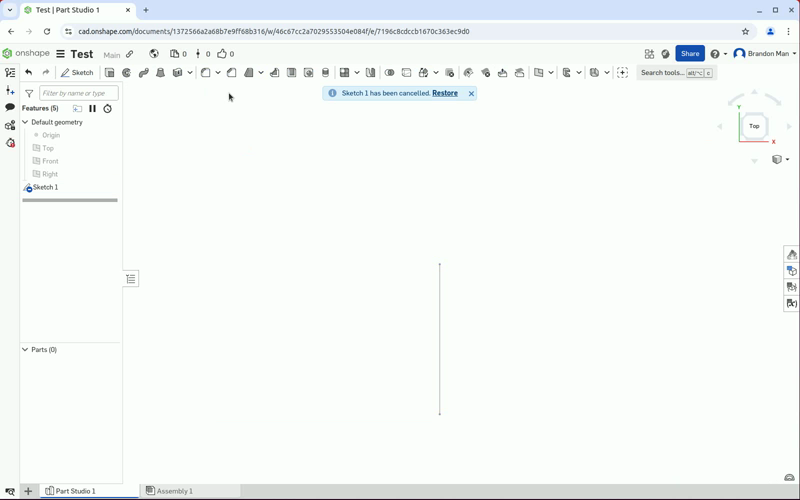
key(shift+h)
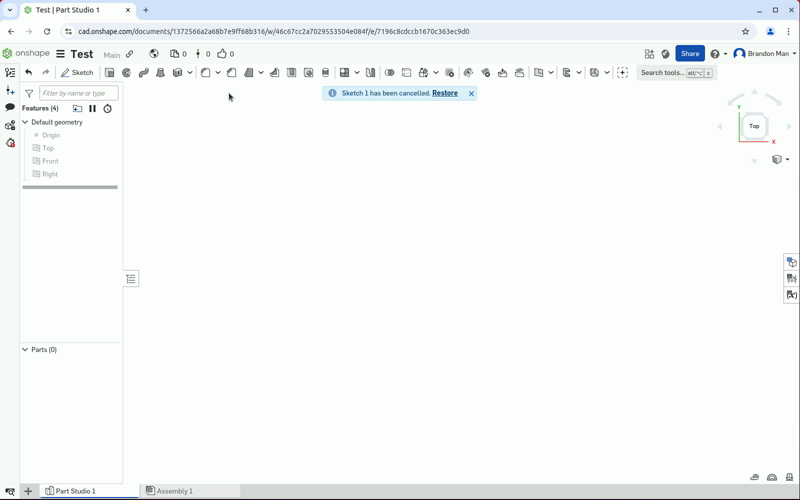
mouse_move(73, 352)
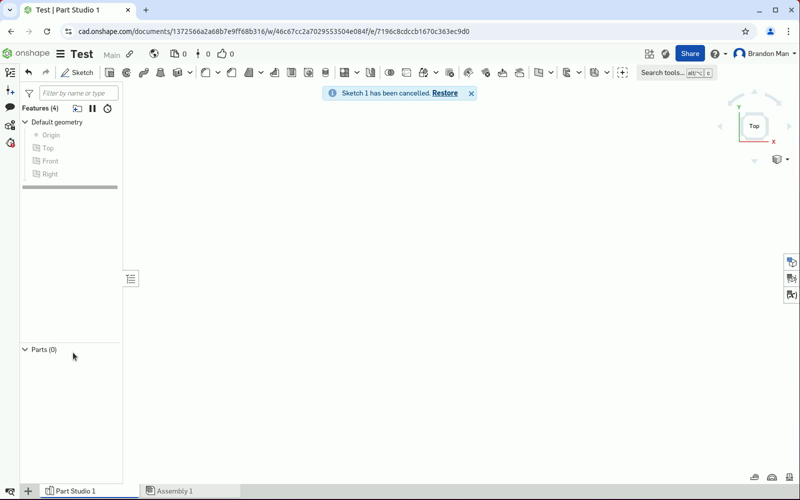
key(y)
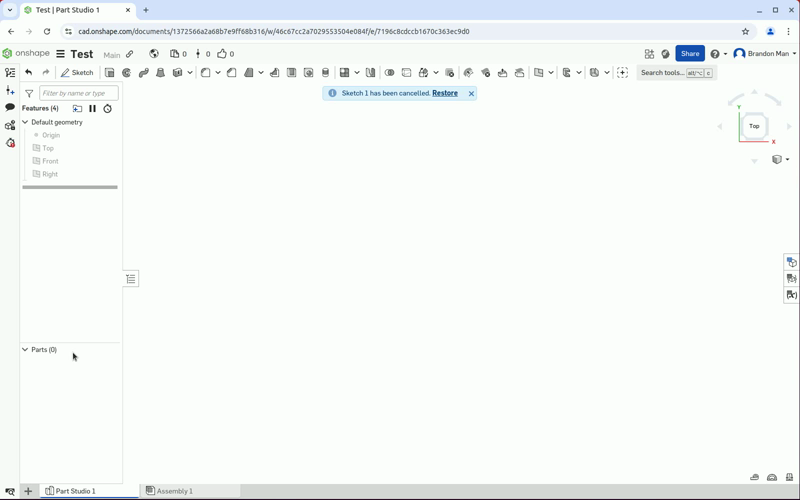
key(shift+p)
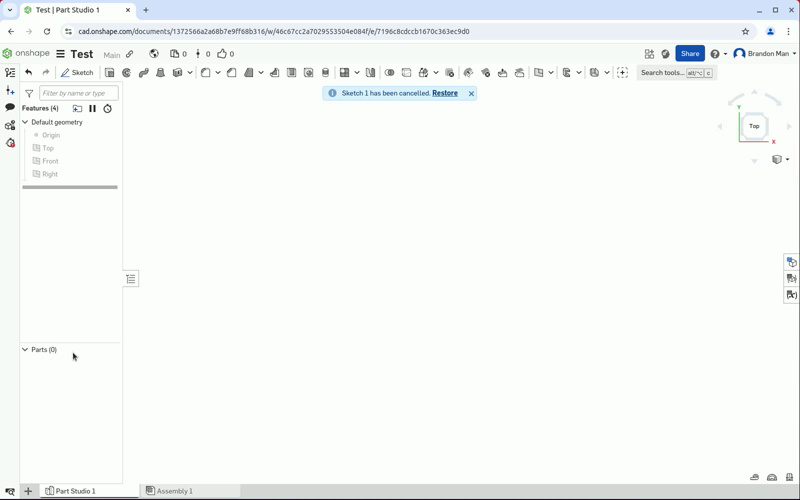
key(space)
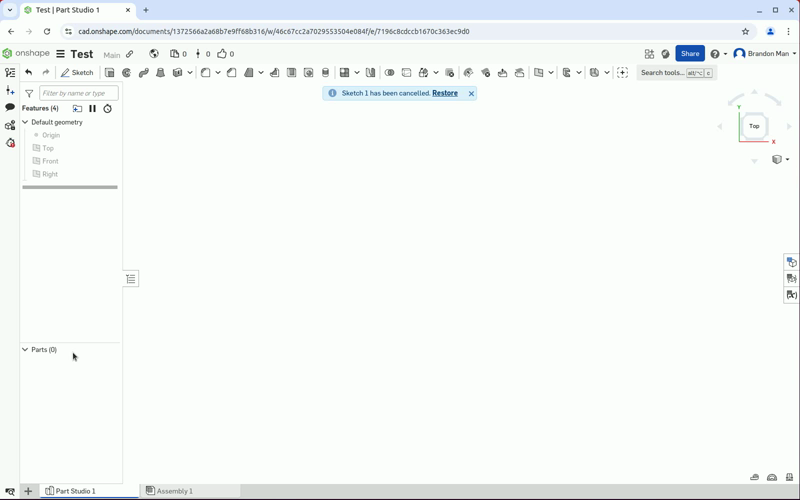
key_down(shift)
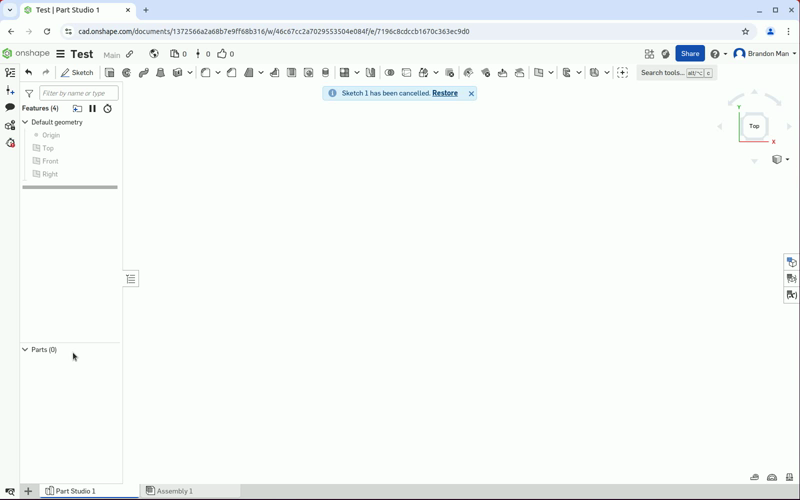
key(up)
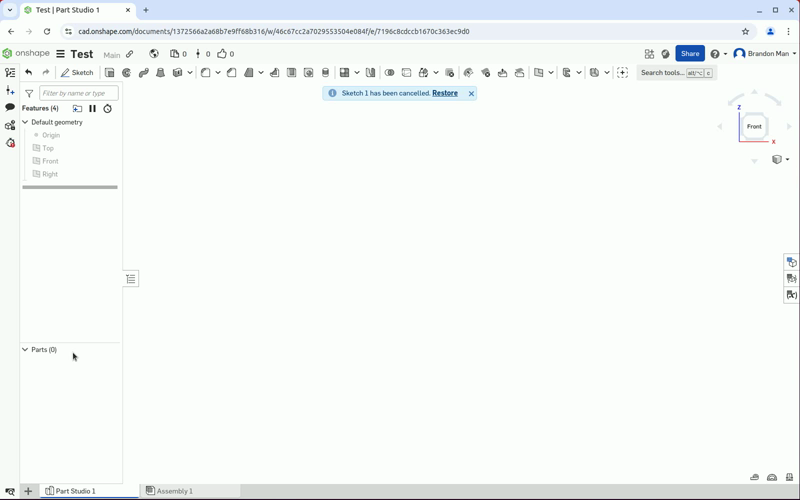
key_up(shift)
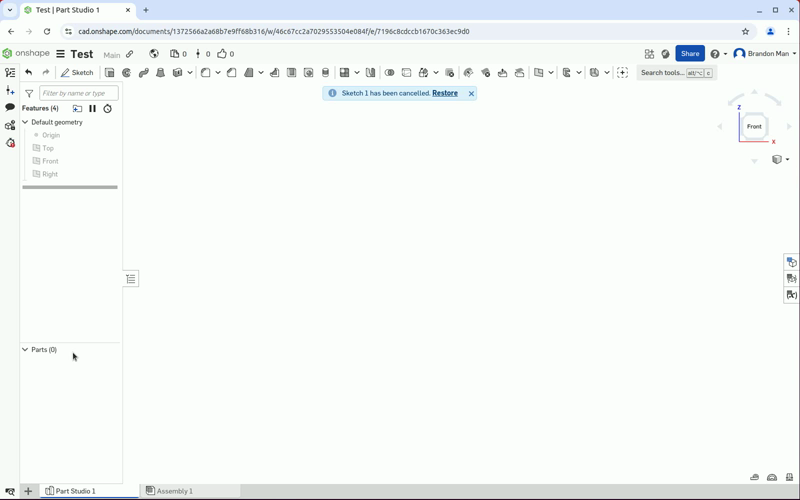
mouse_move(73, 352)
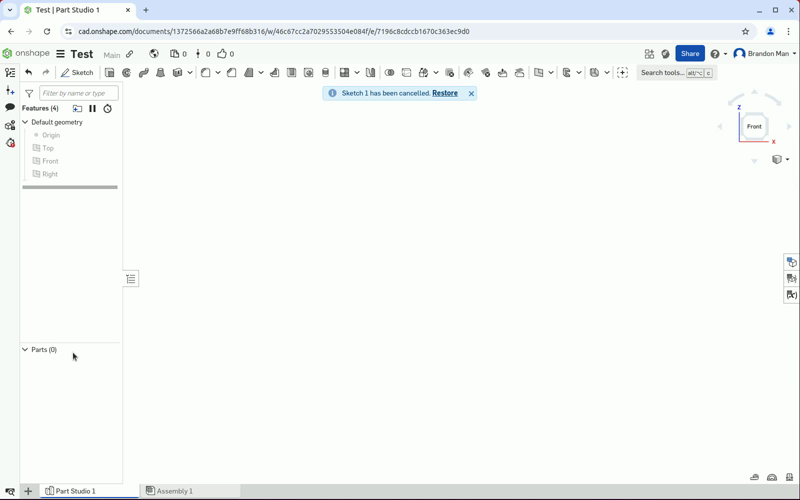
key(shift+y)
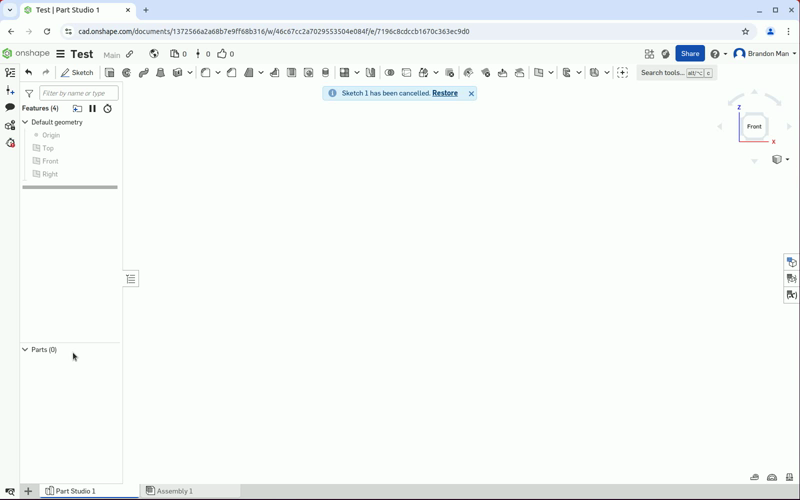
key(shift+s)
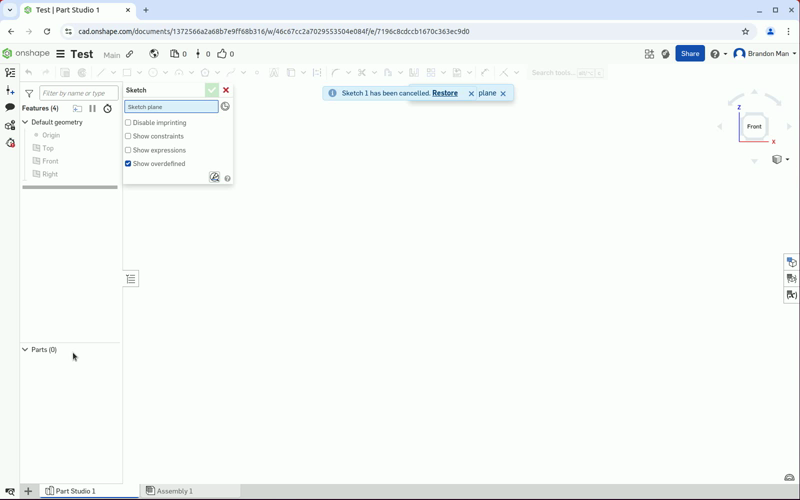
mouse_move(73, 163)
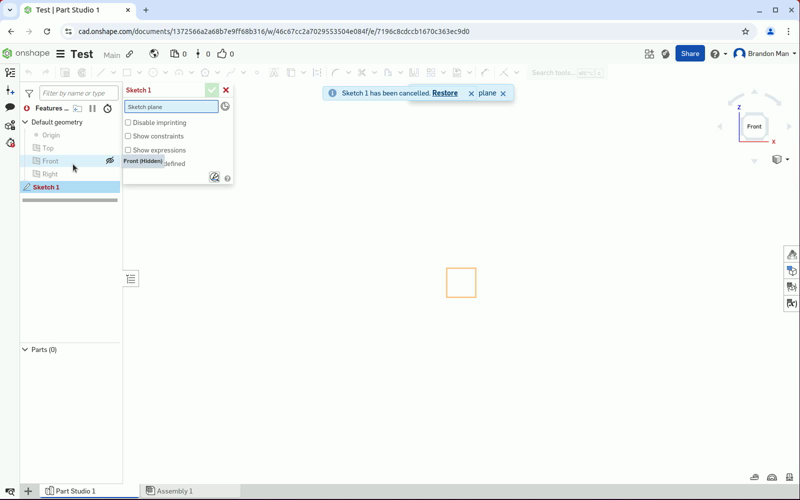
click(73, 163)
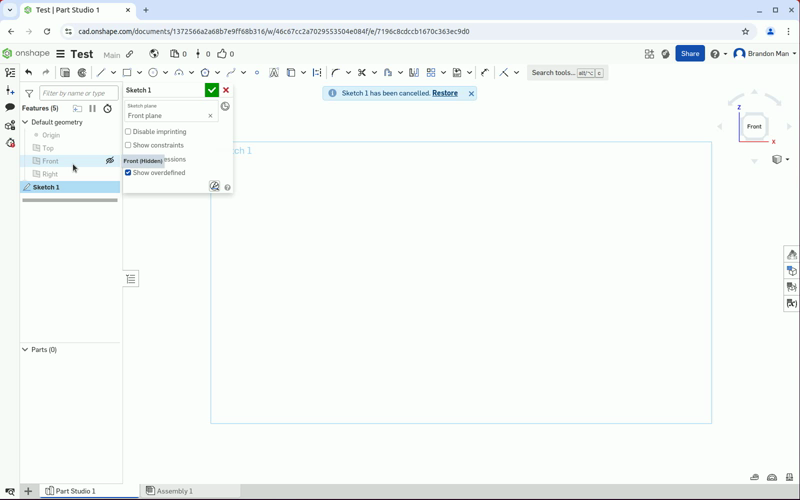
mouse_move(73, 352)
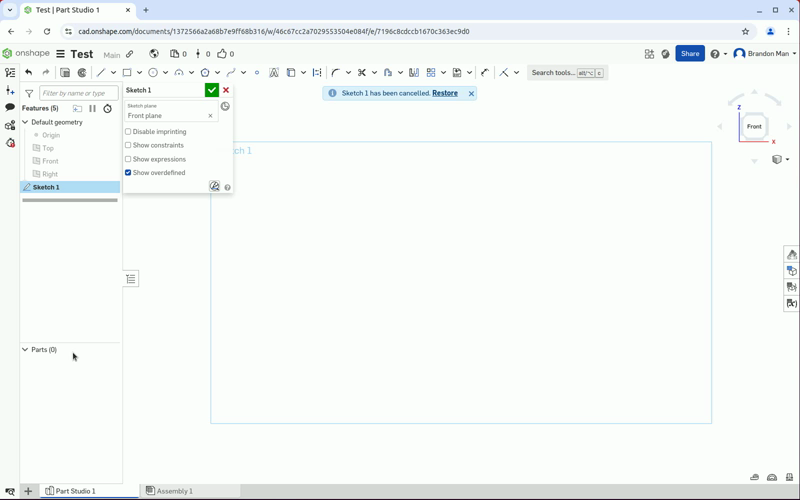
key(y)
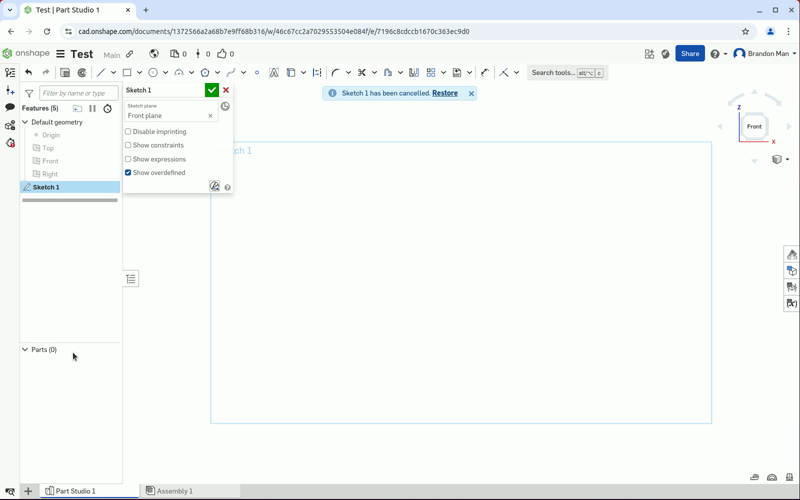
key(c)
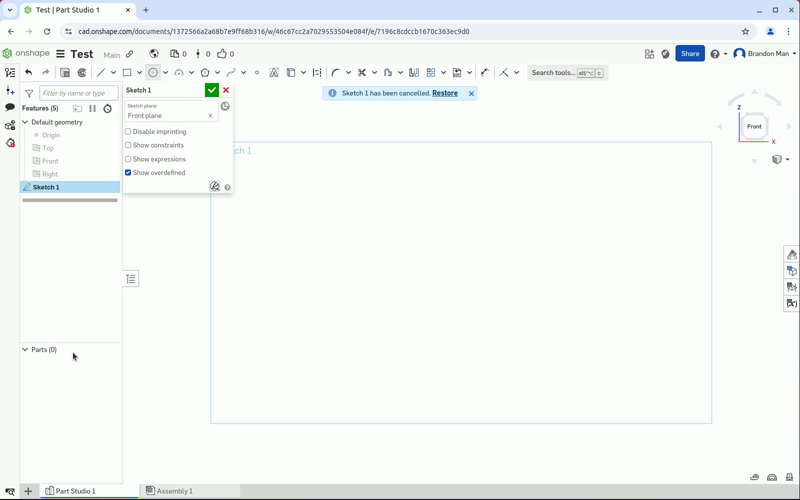
key_down(shift)
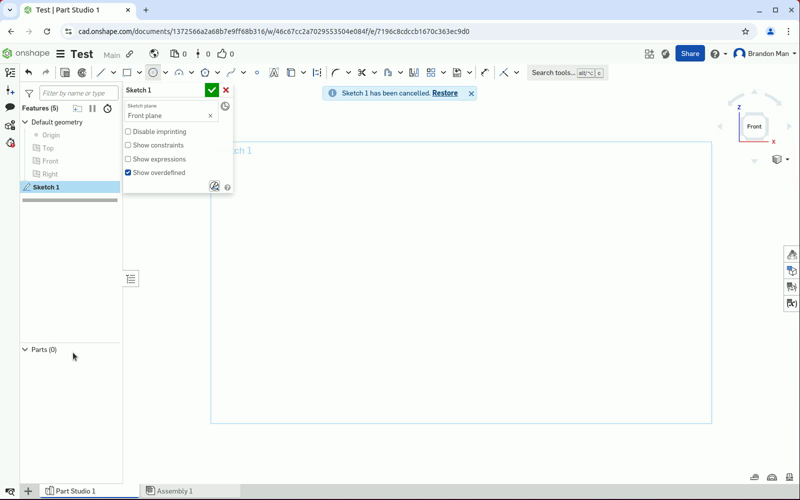
mouse_move(461, 282)
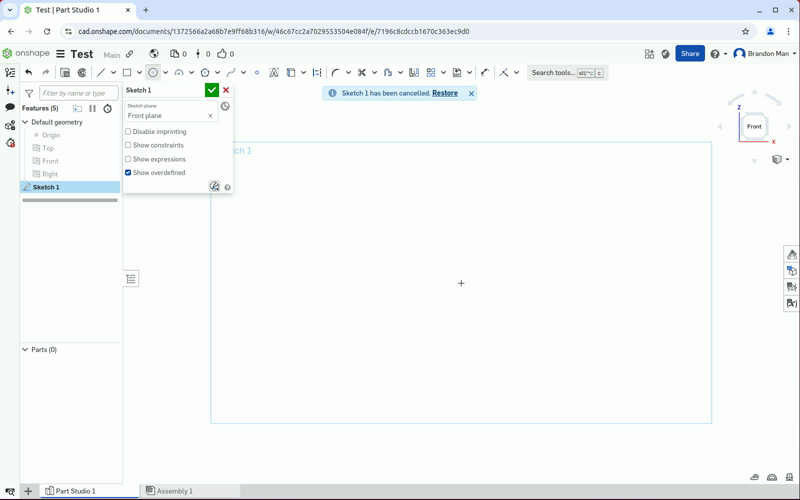
click(461, 282)
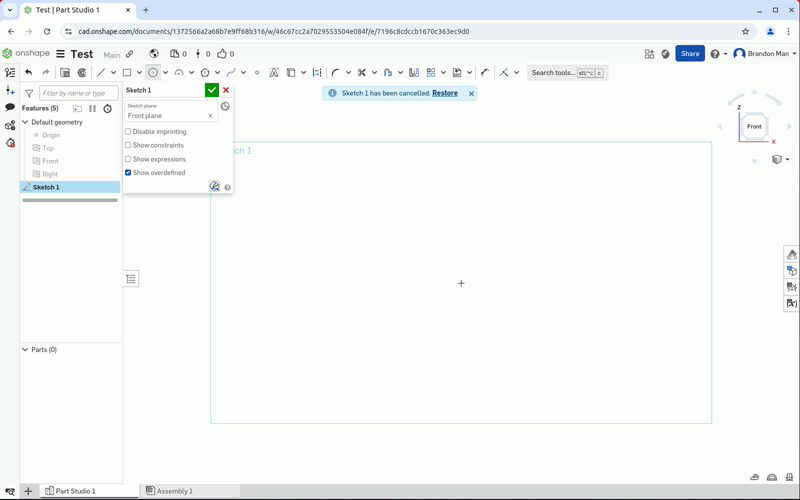
key_up(shift)
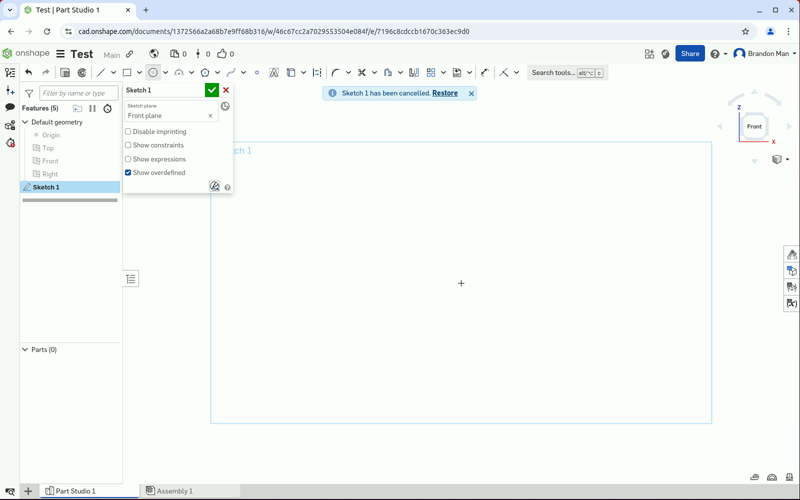
mouse_move(574, 282)
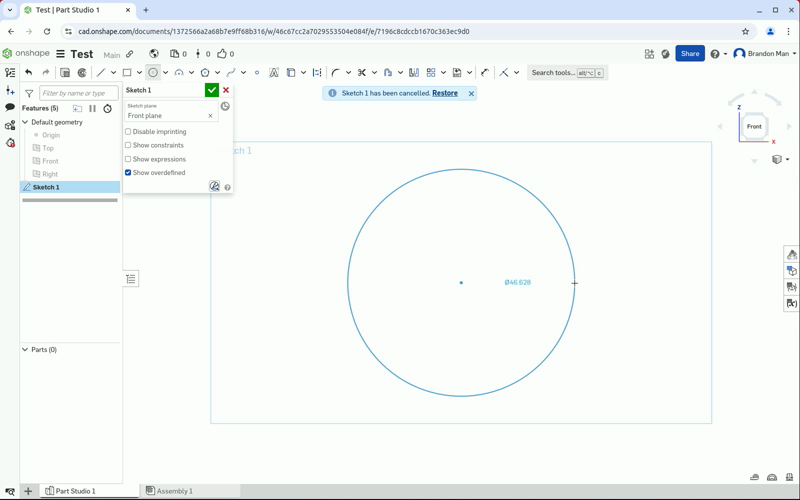
click(574, 282)
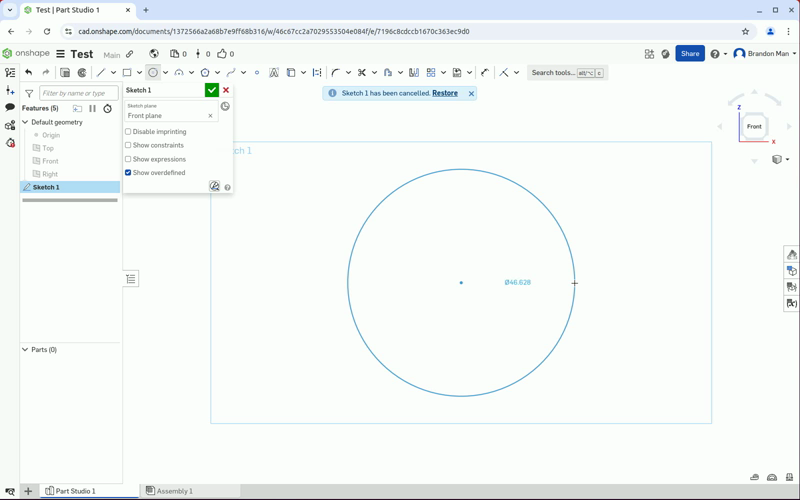
key(esc)
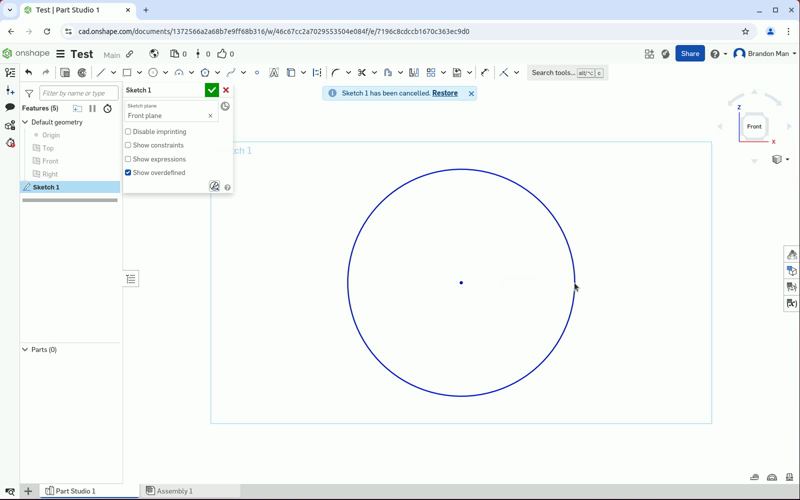
mouse_move(415, 243)
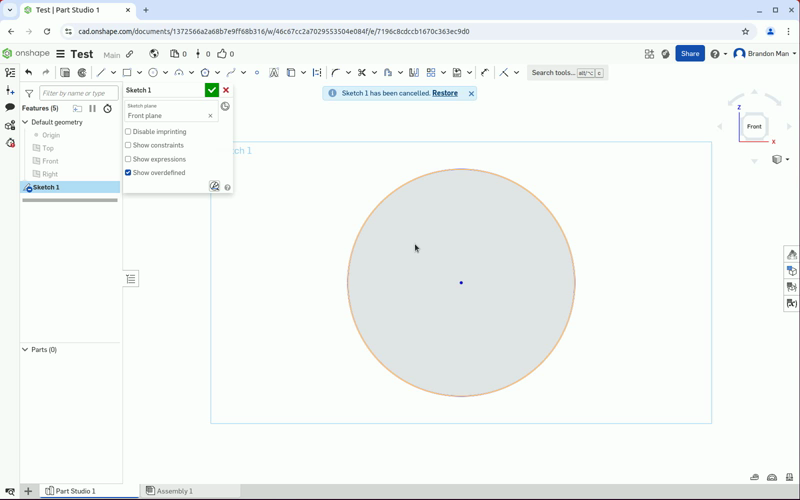
click(415, 243)
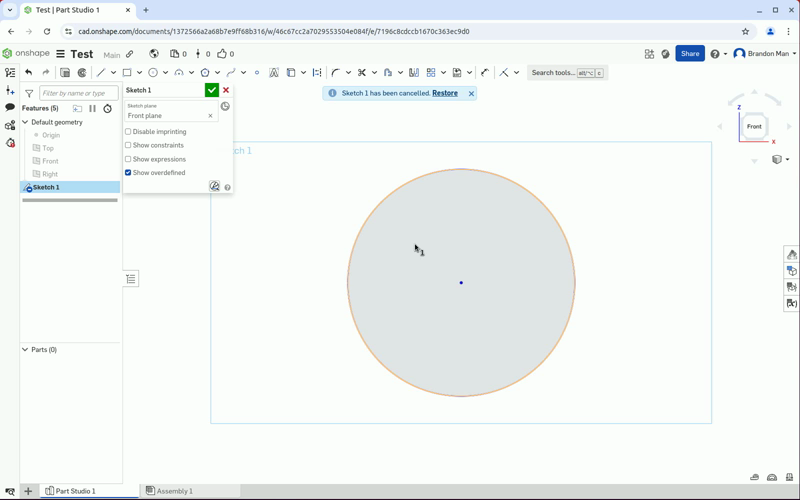
mouse_move(73, 352)
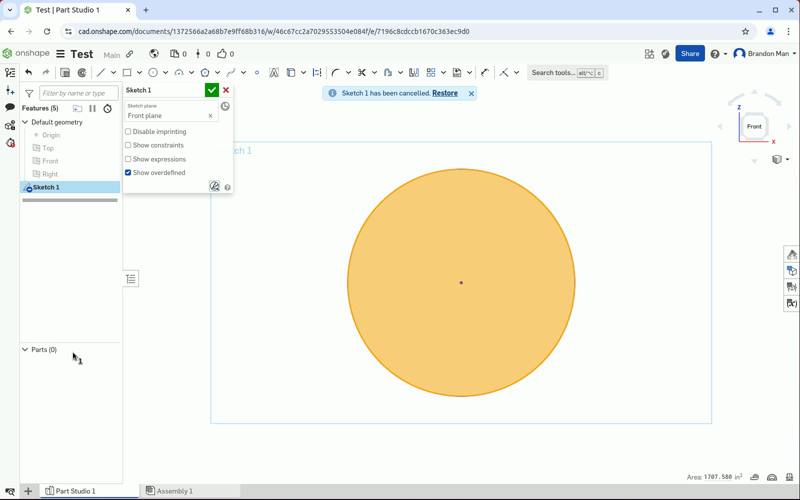
key(shift+y)
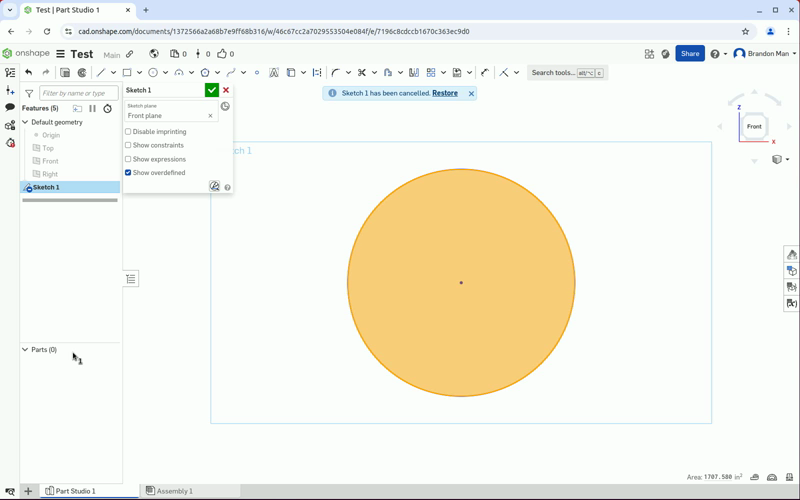
key(shift+e)
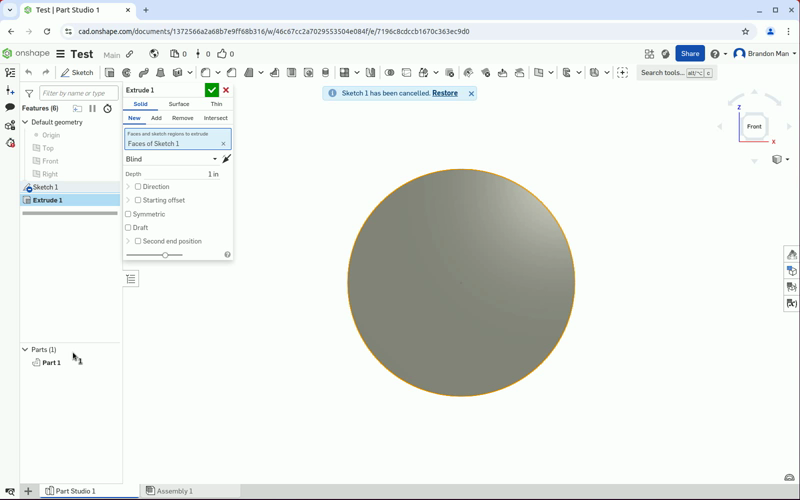
mouse_move(143, 106)
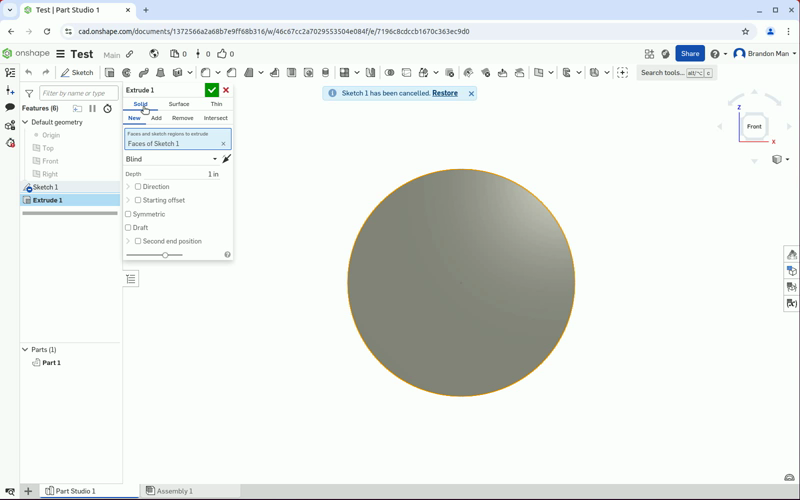
click(143, 106)
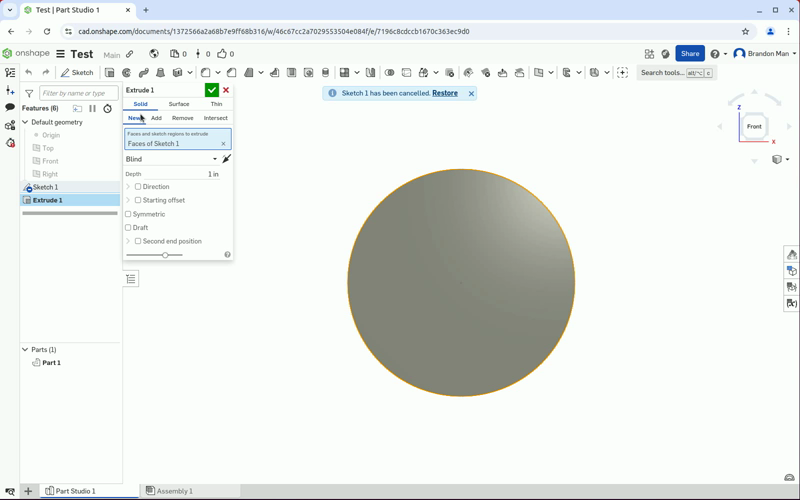
mouse_move(137, 120)
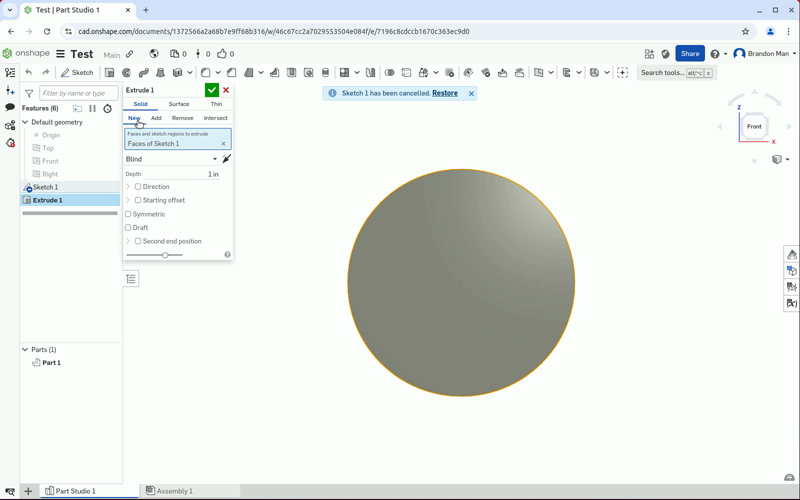
click(137, 120)
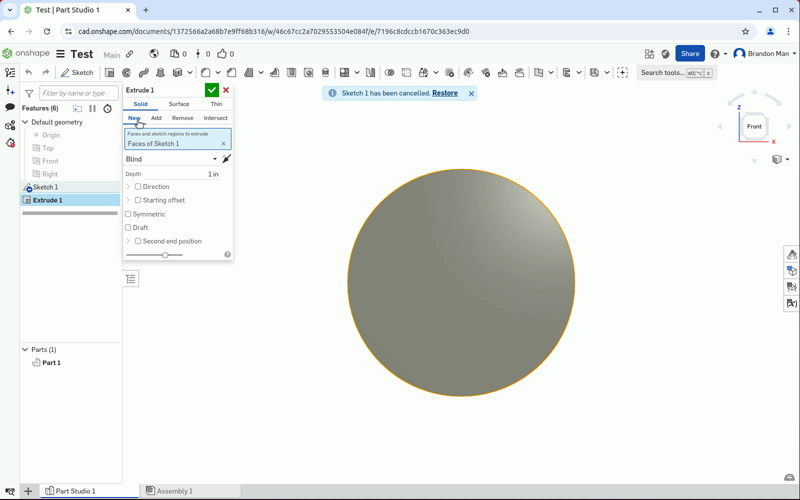
key(tab, 4)
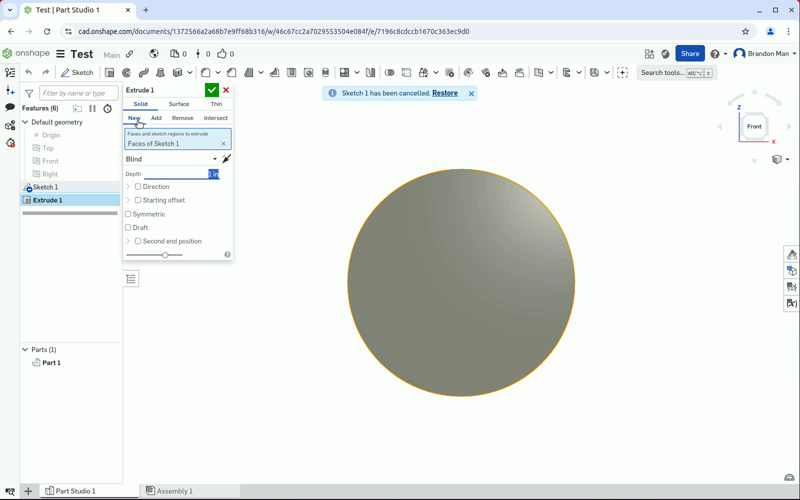
text(8.425)
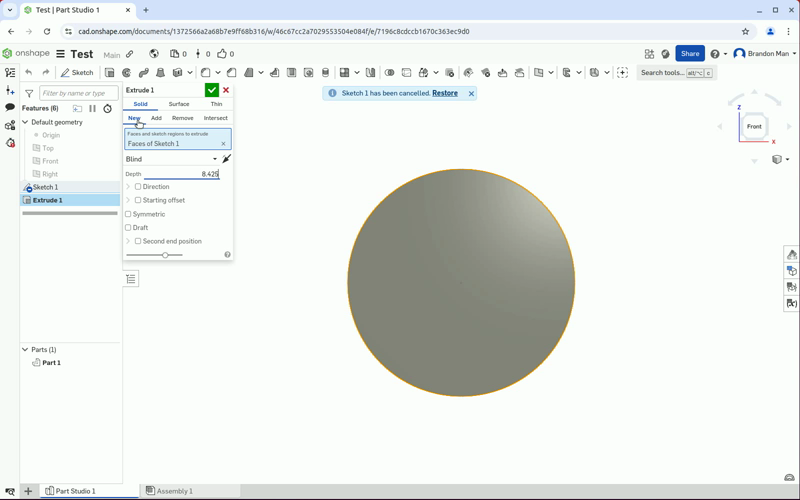
key(enter)
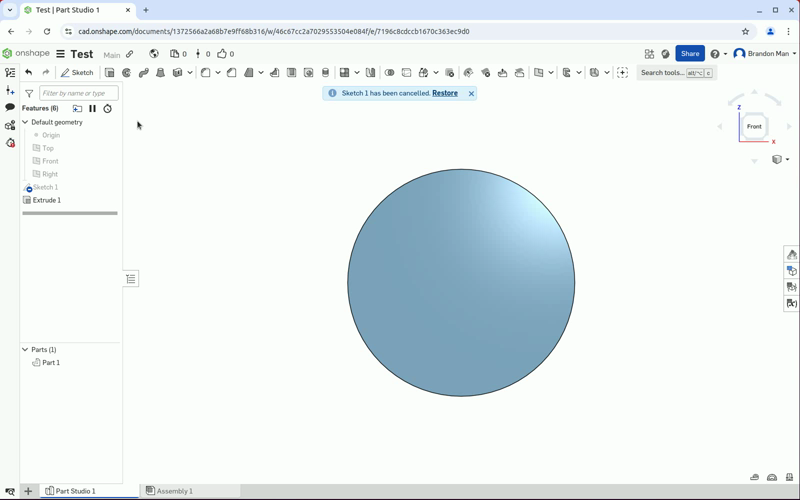
key(shift+h)
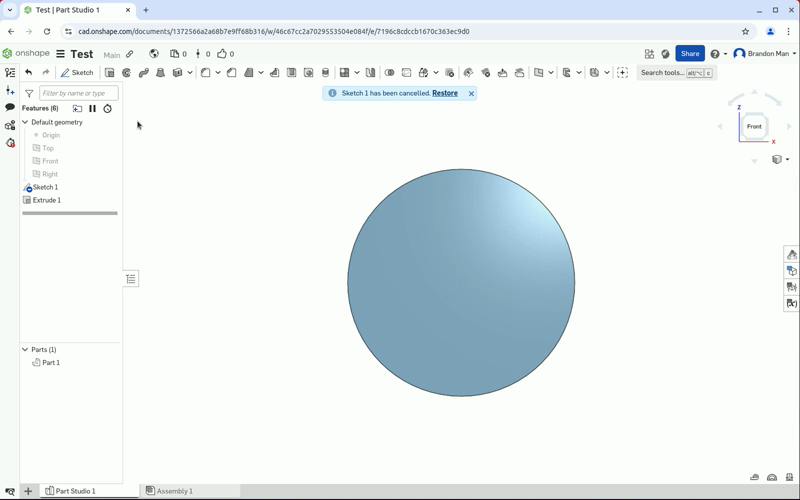
key(shift+h)
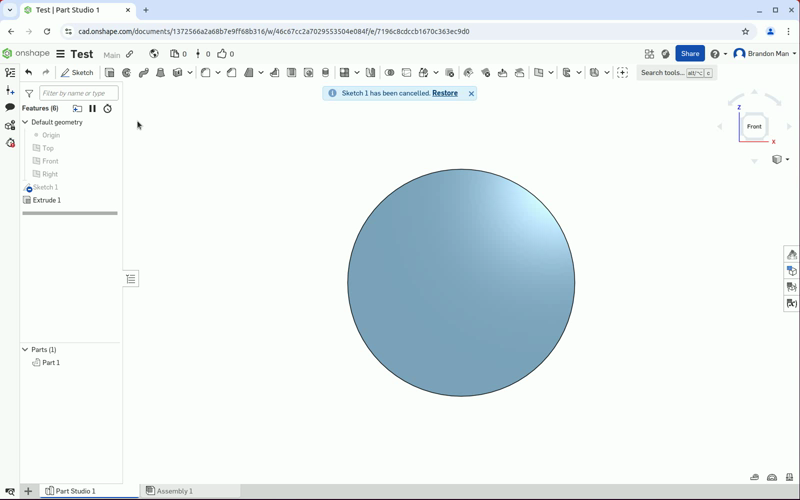
mouse_move(73, 189)
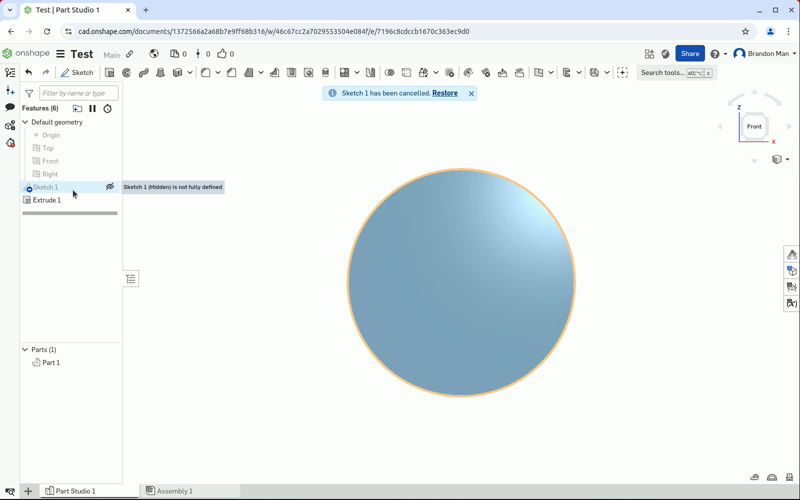
click(73, 189)
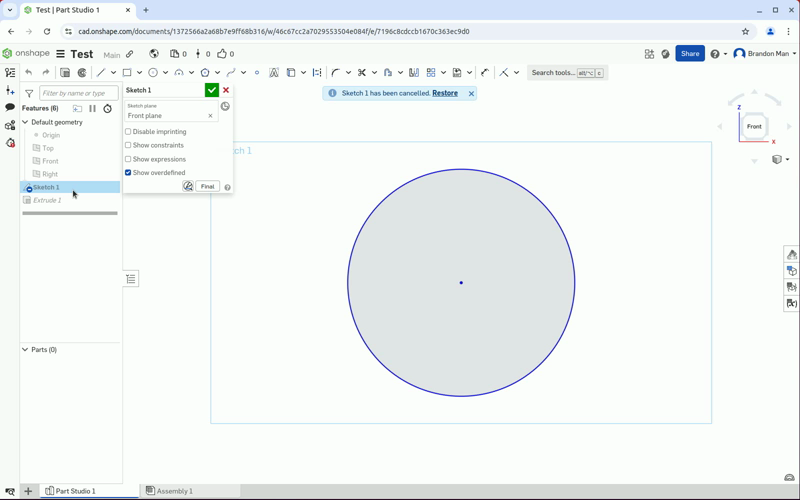
mouse_move(229, 92)
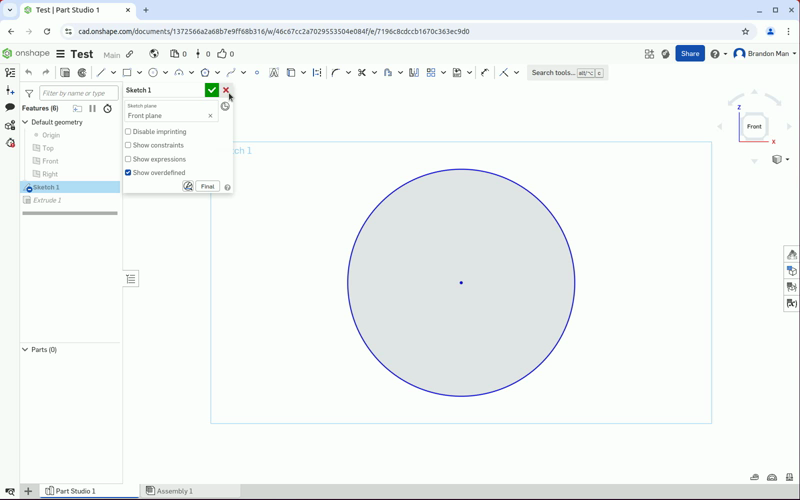
click(229, 92)
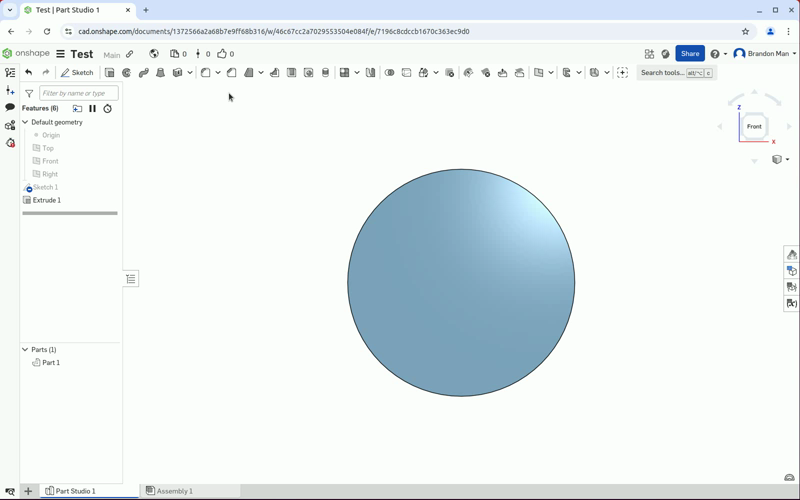
mouse_move(541, 75)
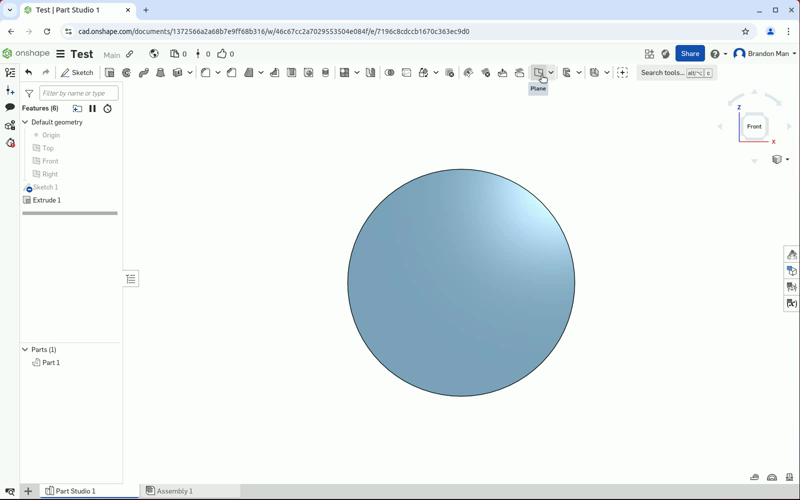
click(541, 75)
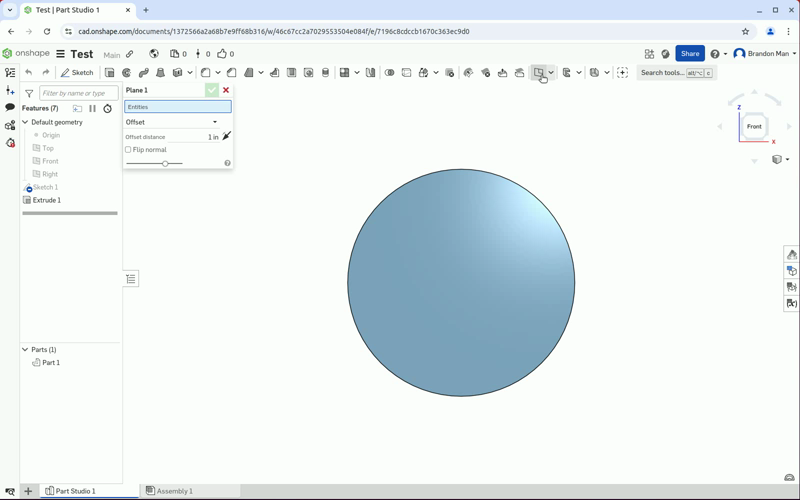
mouse_move(73, 163)
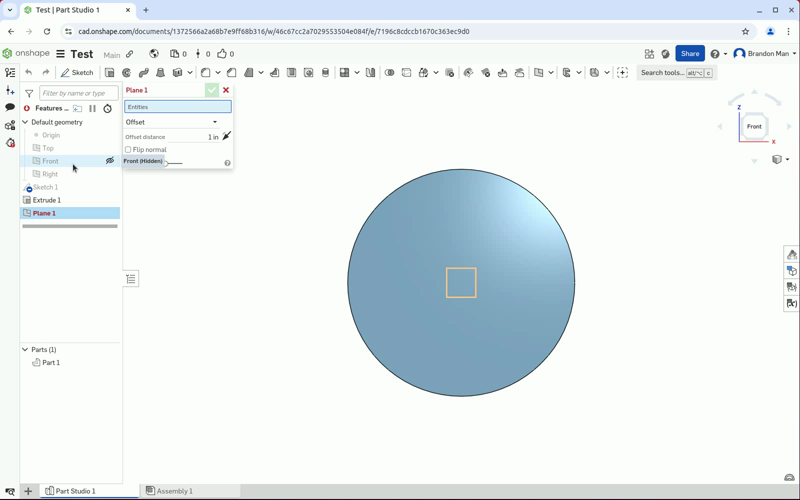
click(73, 163)
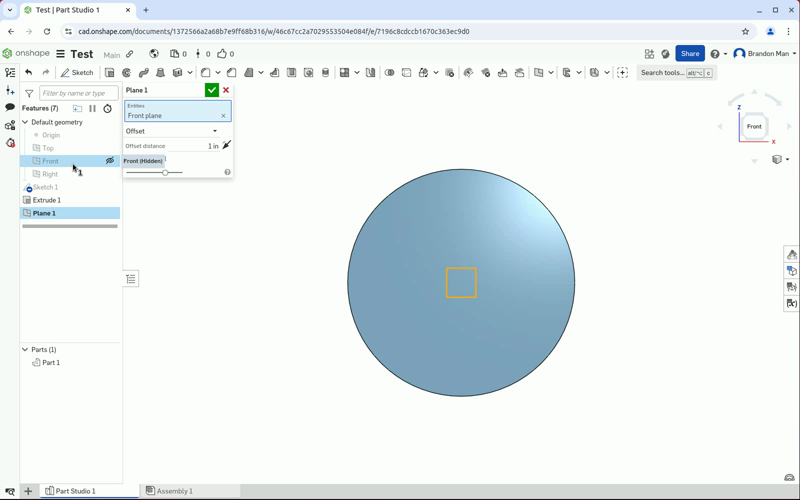
key(tab, 2)
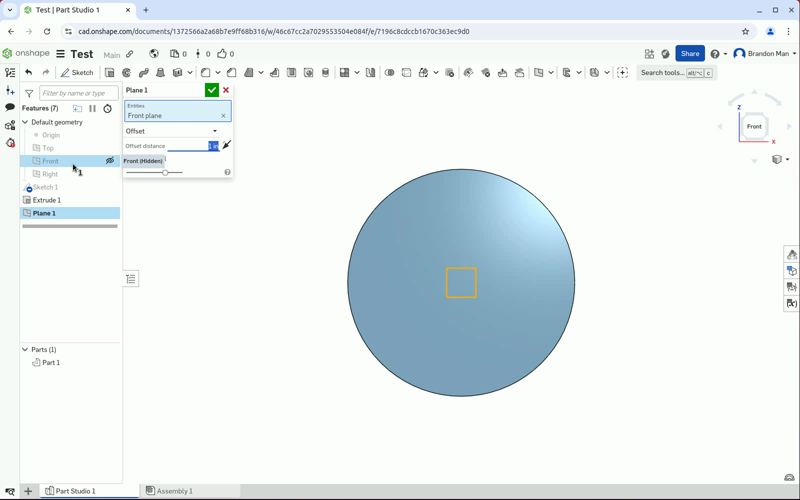
text(8.411)
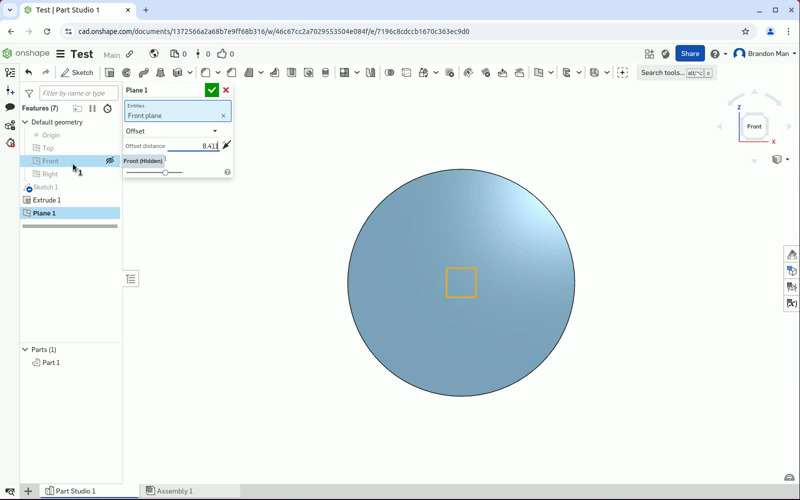
key(enter, 2)
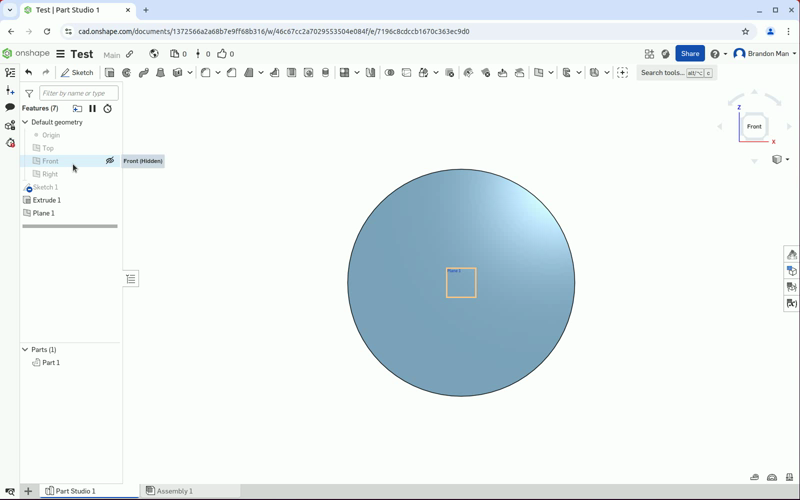
key(shift+s)
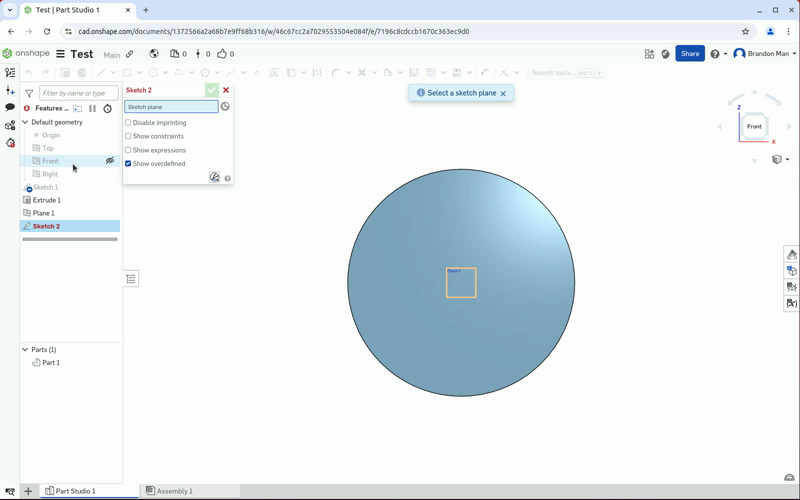
mouse_move(73, 215)
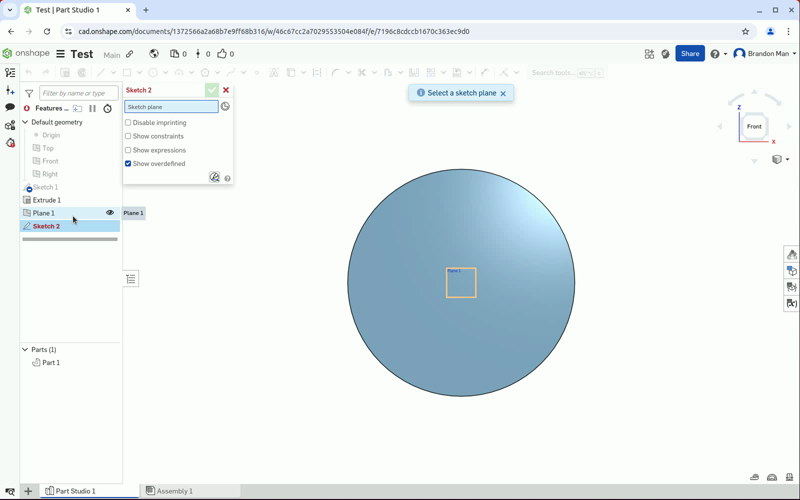
click(73, 215)
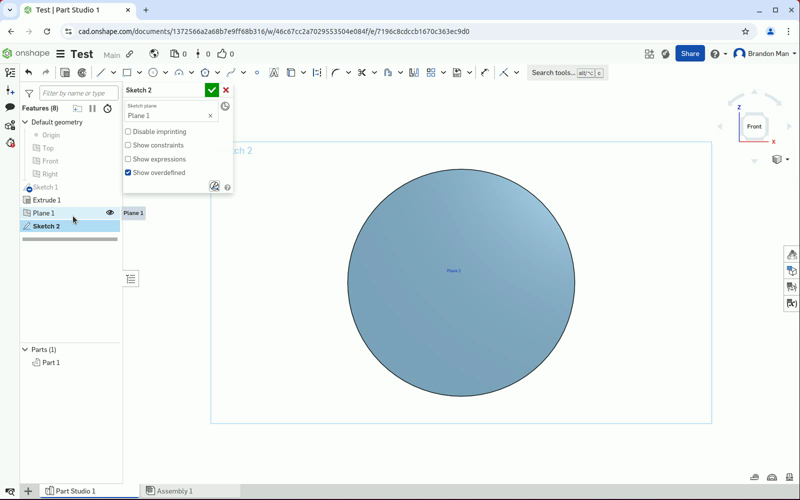
mouse_move(73, 352)
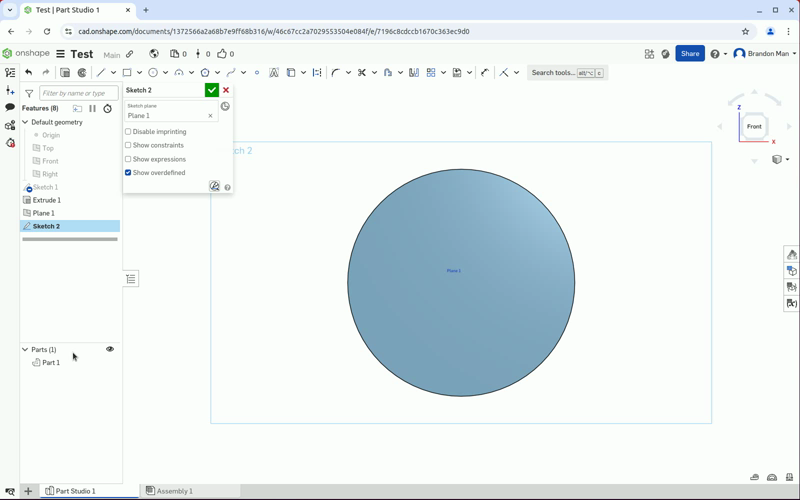
key(y)
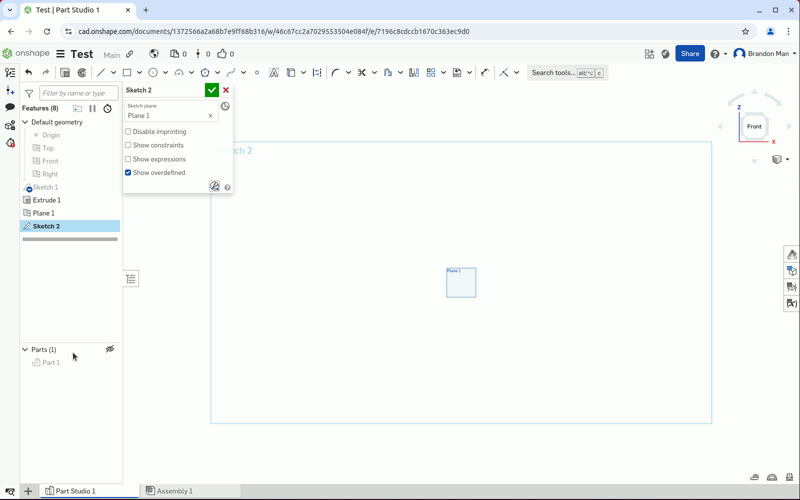
key(c)
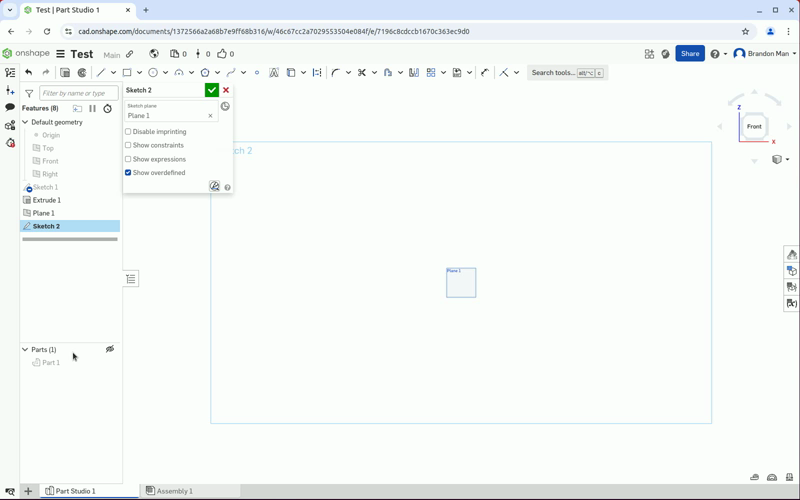
key_down(shift)
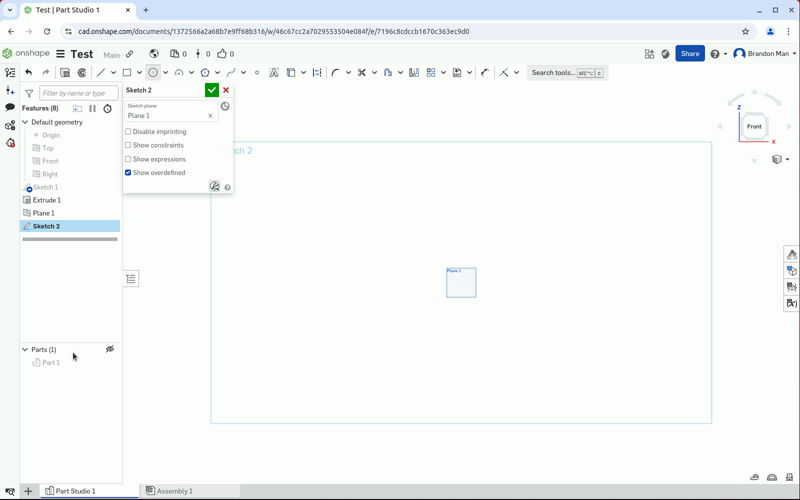
mouse_move(461, 282)
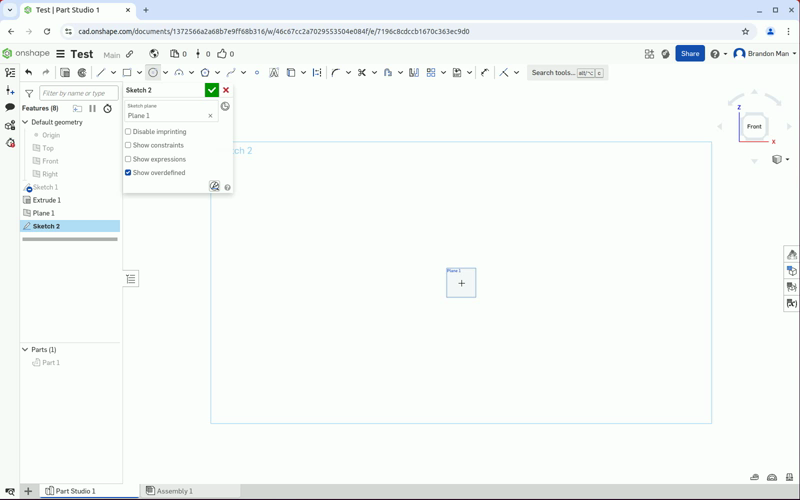
click(461, 282)
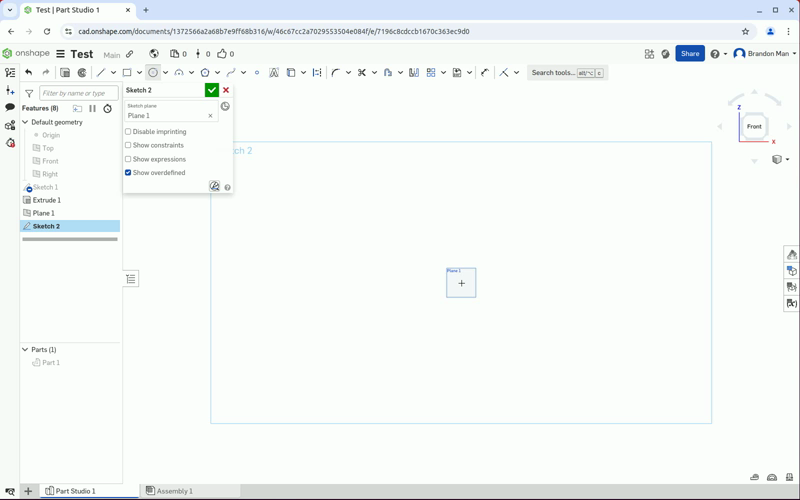
key_up(shift)
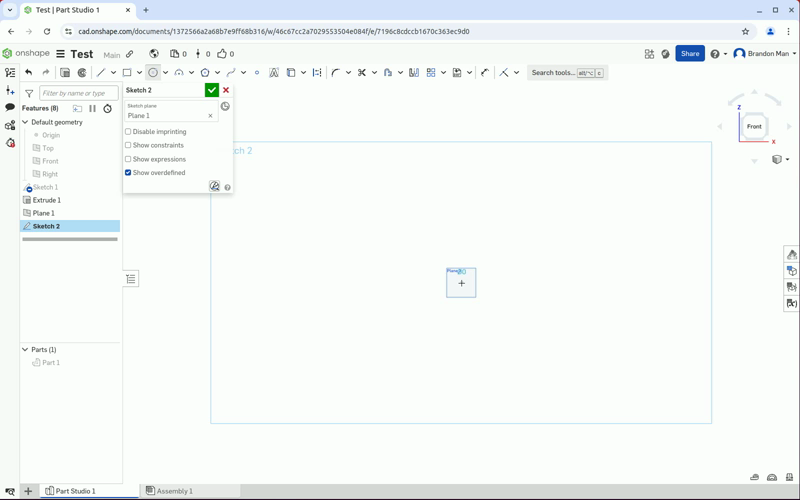
mouse_move(489, 282)
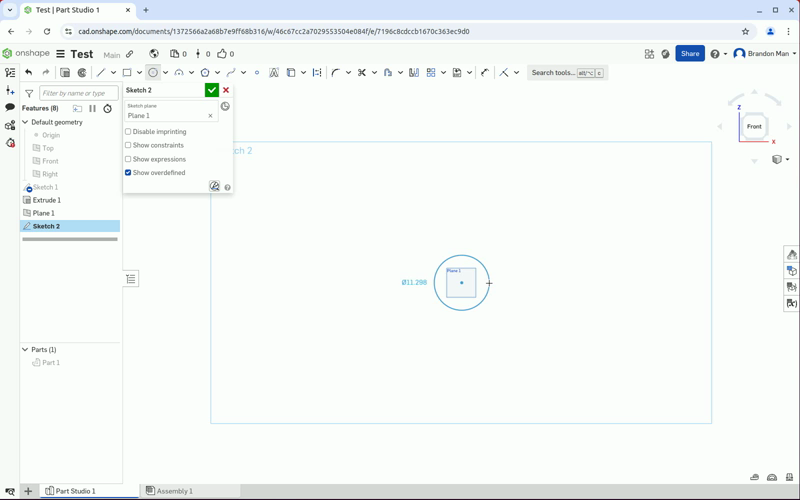
click(489, 282)
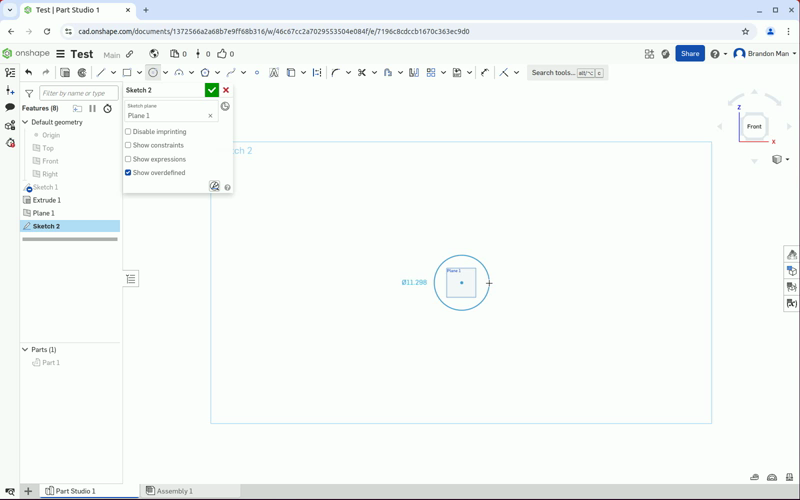
key(esc)
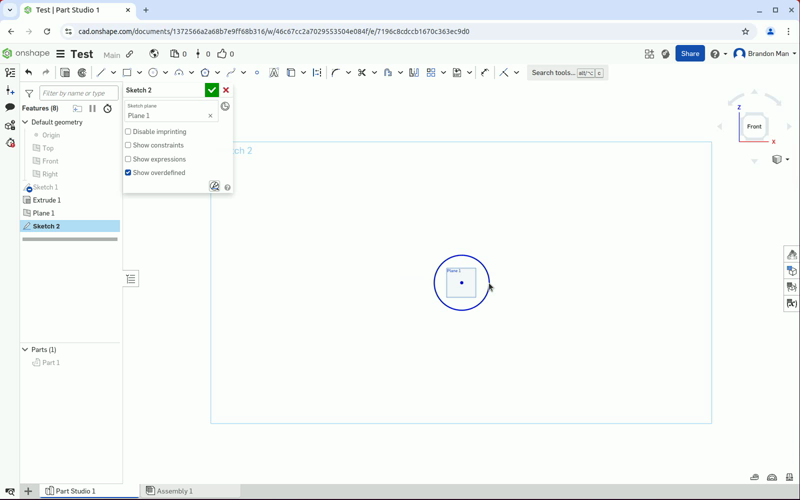
mouse_move(473, 286)
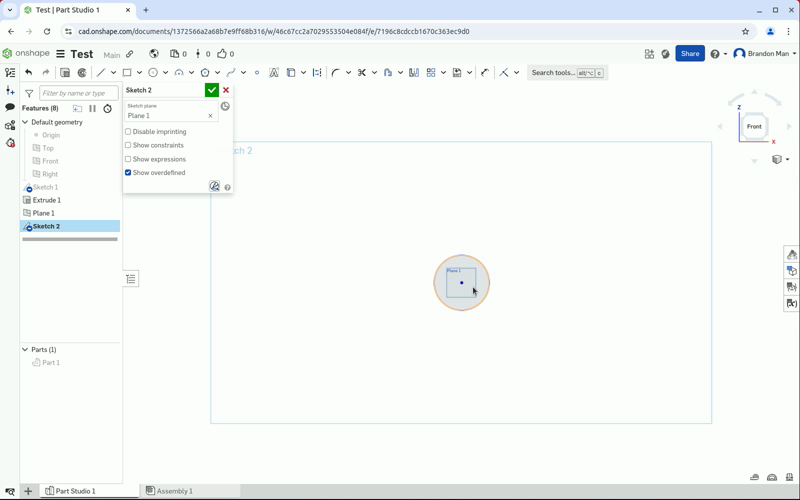
click(473, 286)
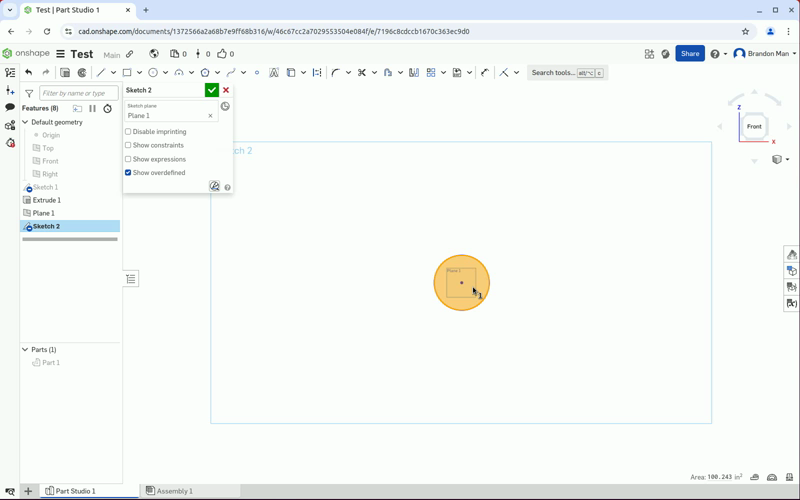
mouse_move(73, 352)
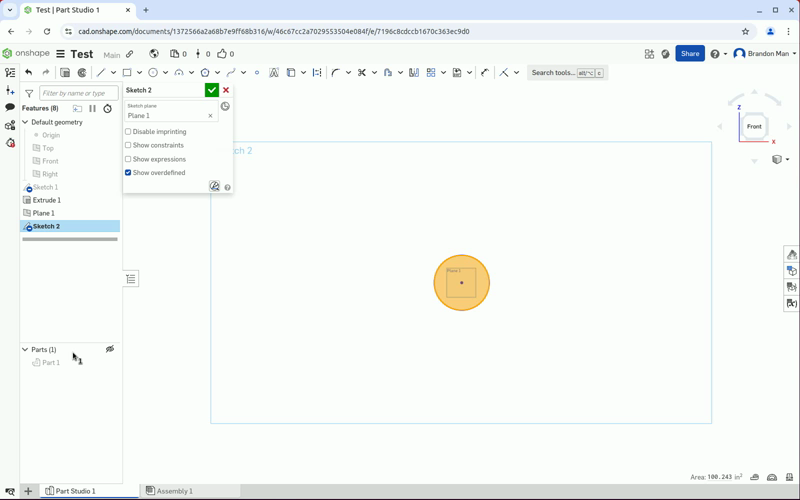
key(shift+y)
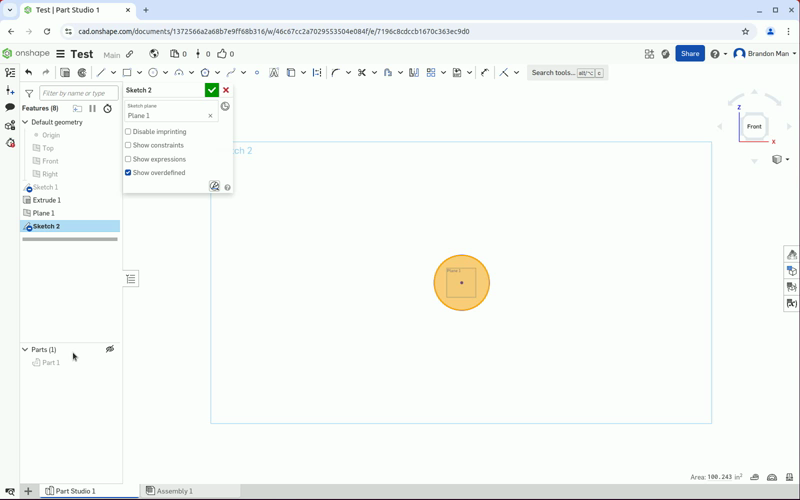
key(shift+e)
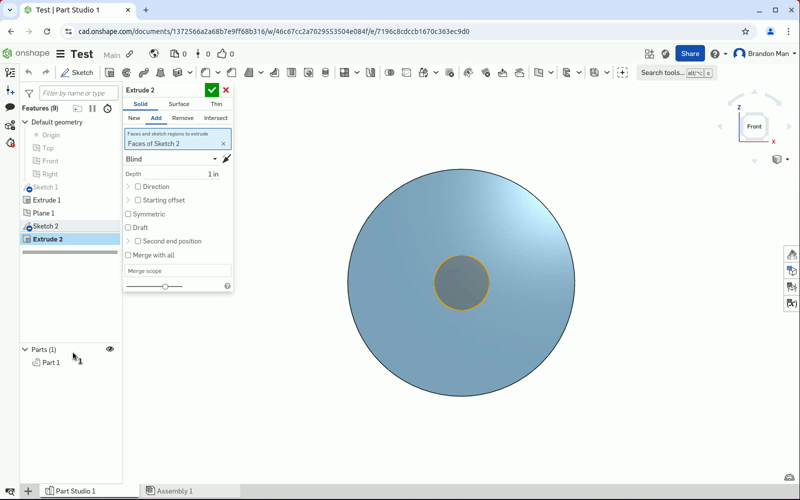
mouse_move(143, 106)
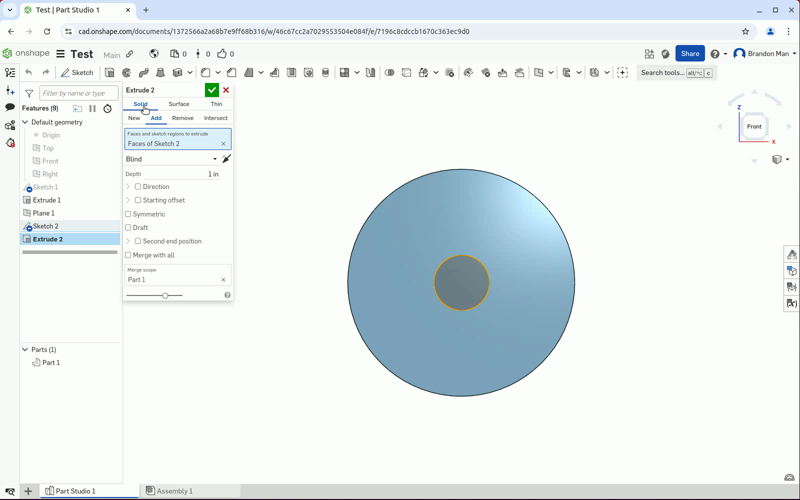
click(143, 106)
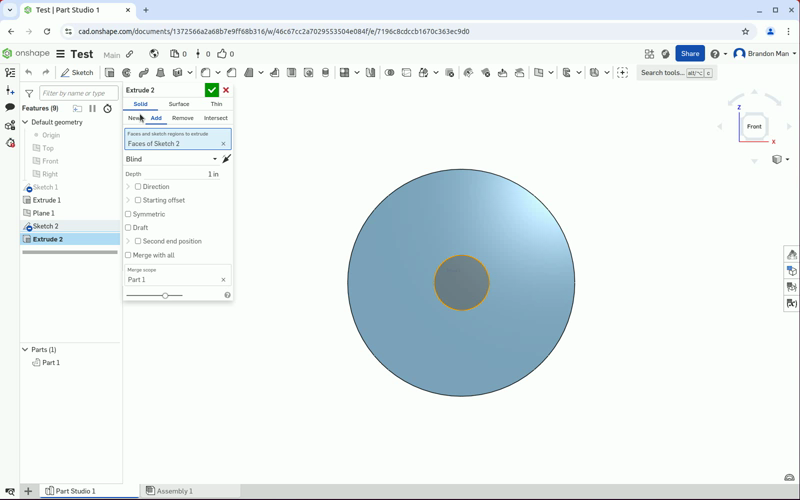
mouse_move(137, 120)
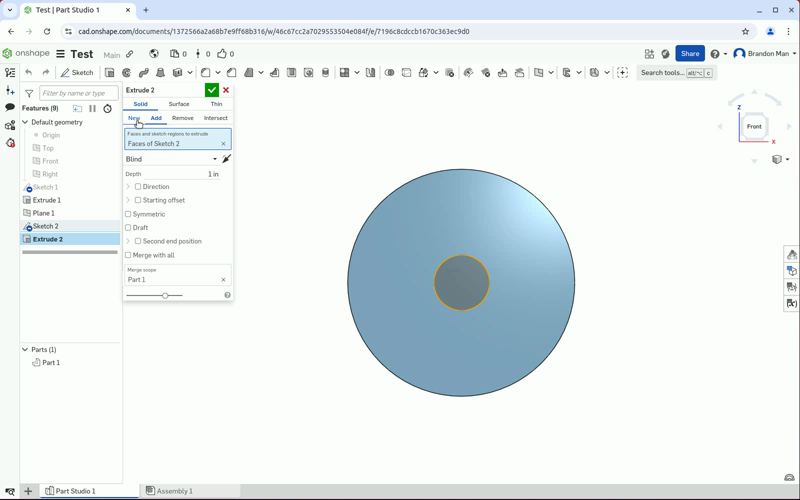
click(137, 120)
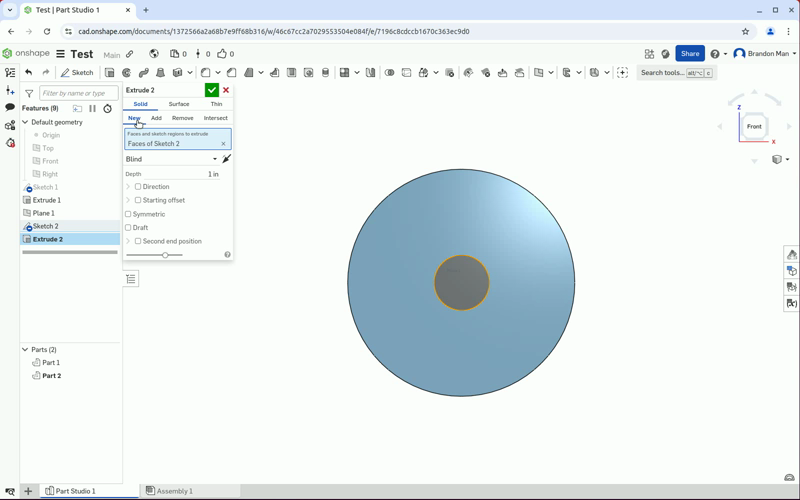
key(tab, 4)
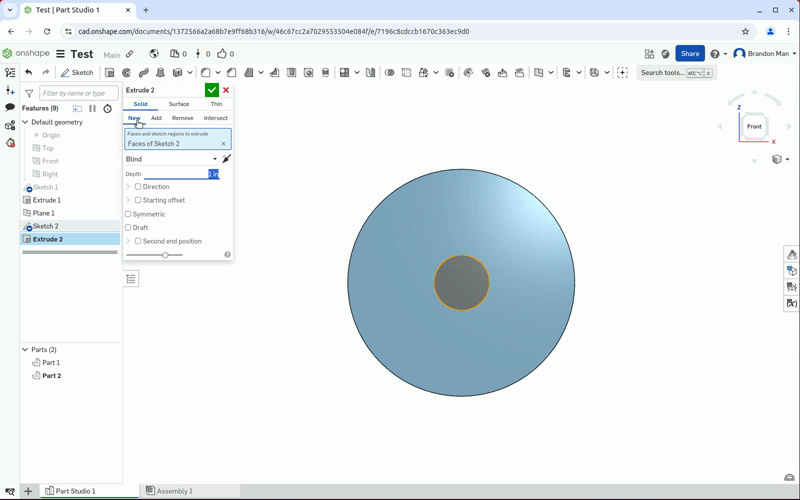
text(8.425)
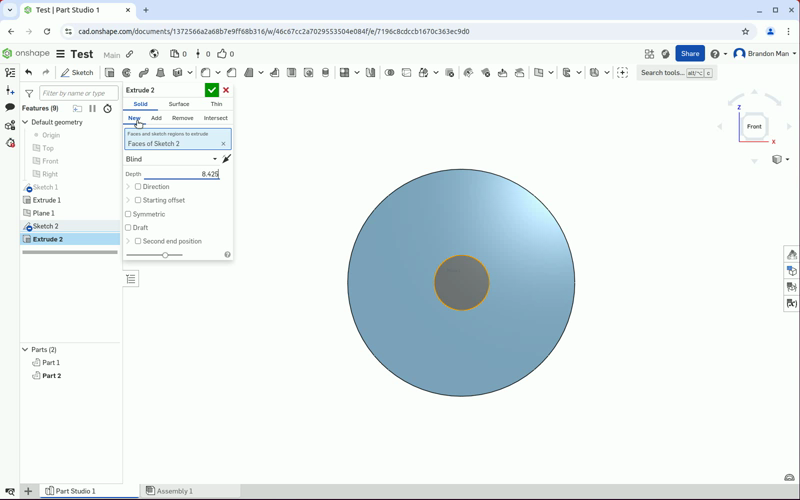
key(enter)
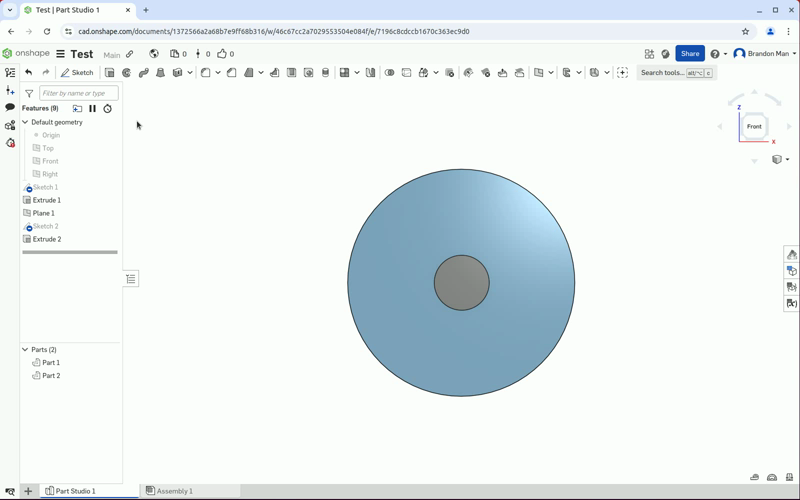
key(shift+h)
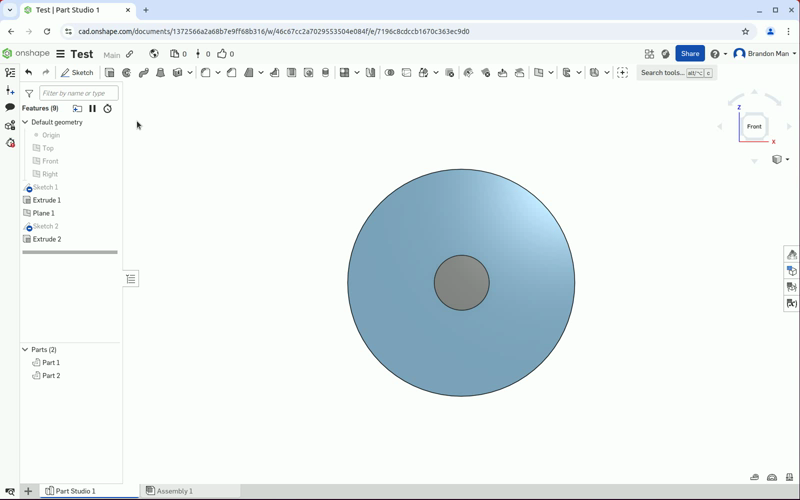
key(shift+h)
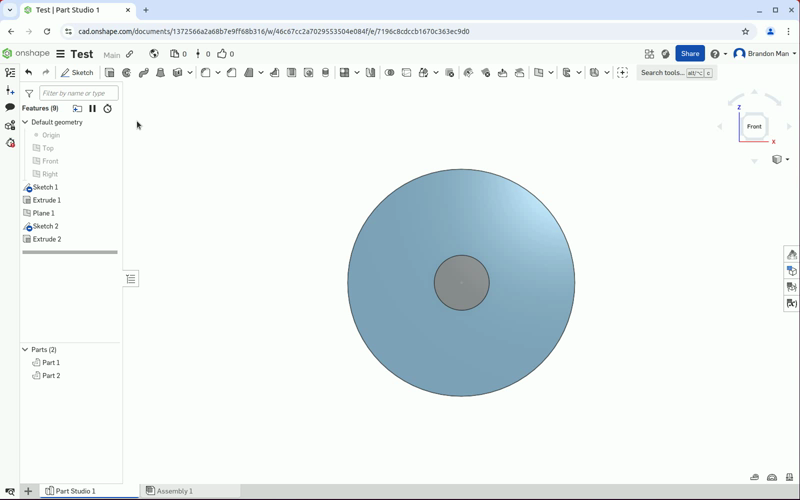
key(shift+7)
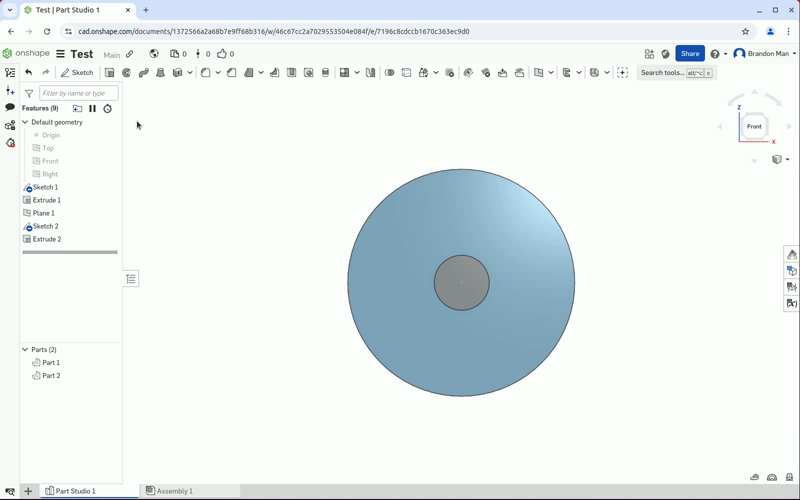
key(left, 2)
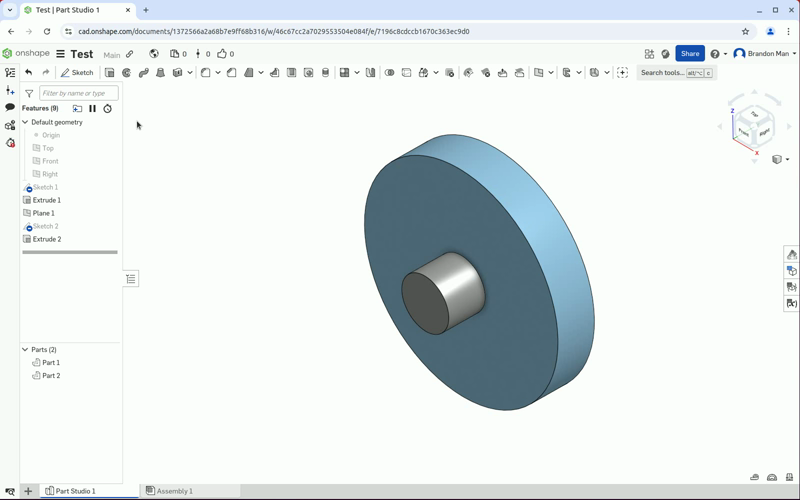
key(down, 2)
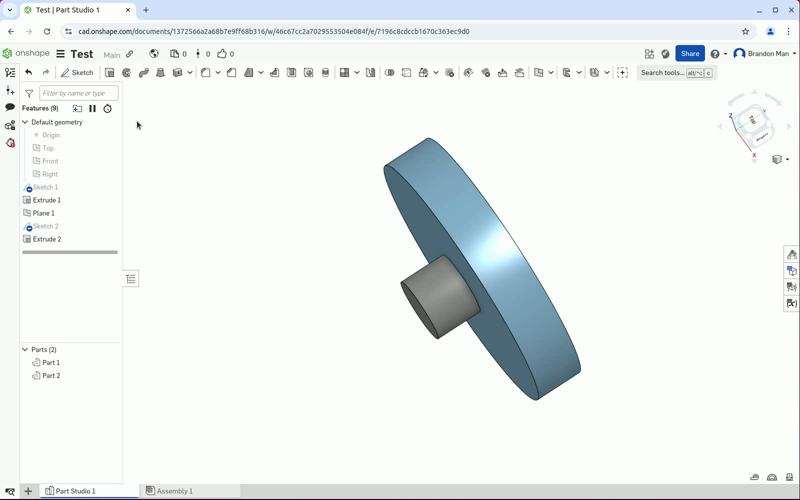
key(up, 2)
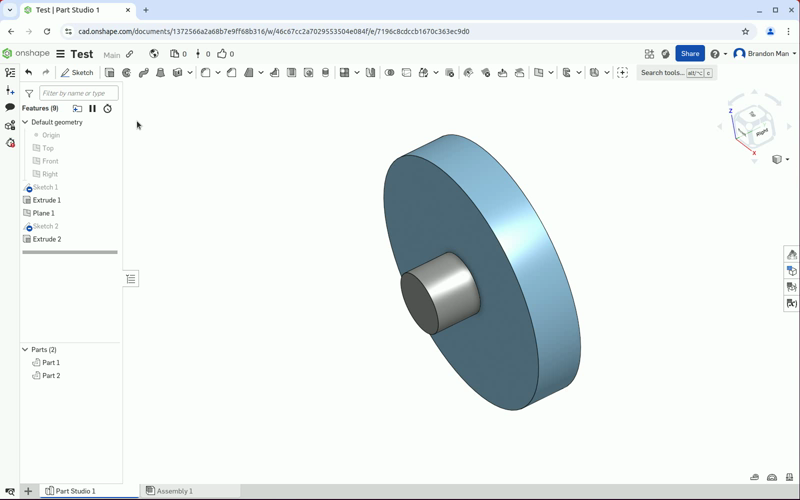
key(right, 2)
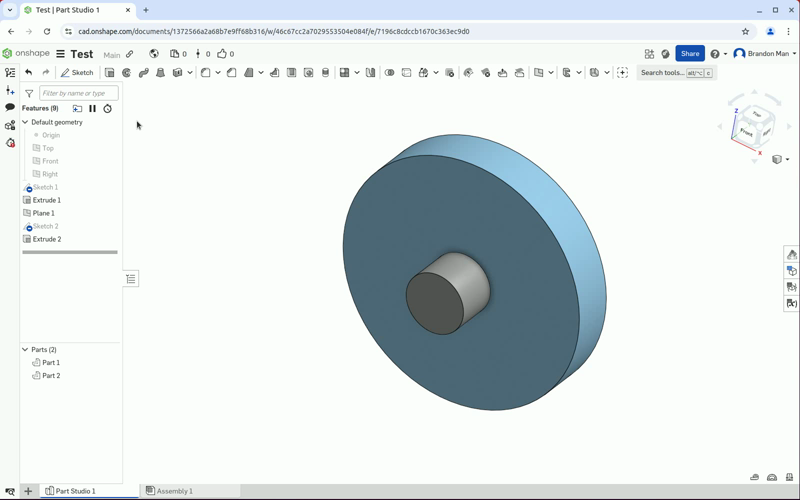
mouse_move(73, 189)
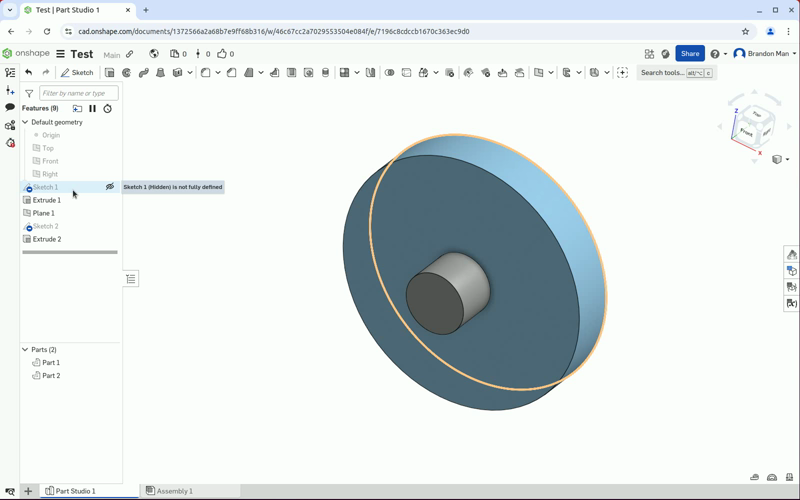
click(73, 189)